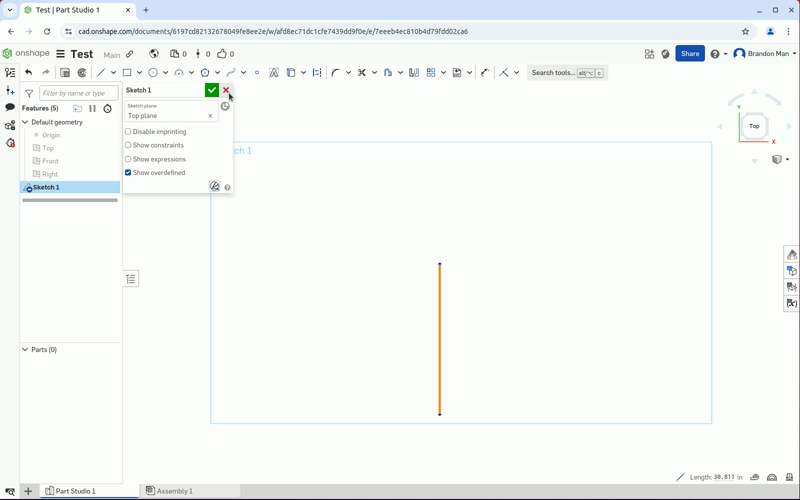
key(shift+h)
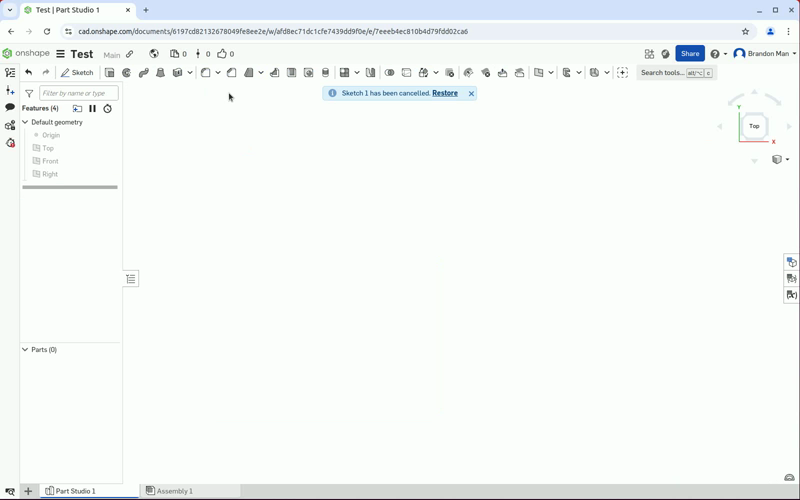
key(shift+s)
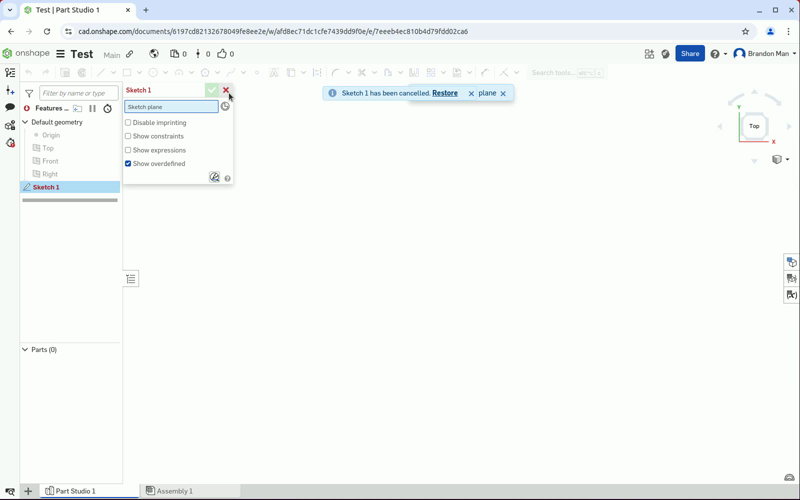
mouse_move(73, 150)
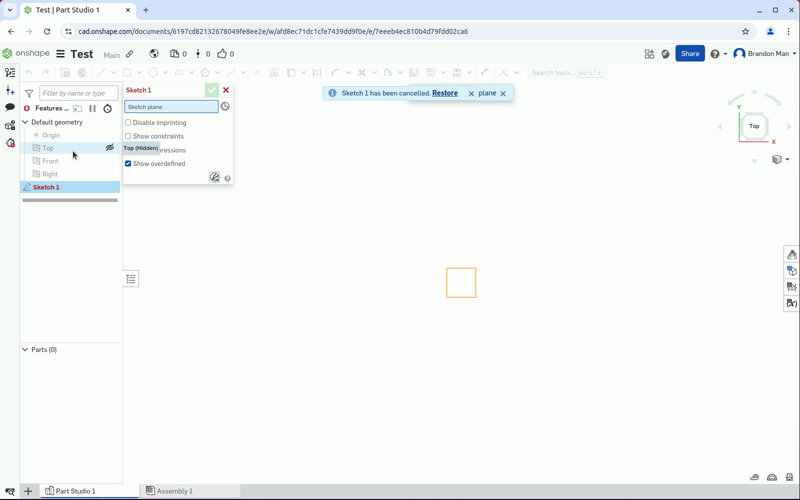
click(73, 150)
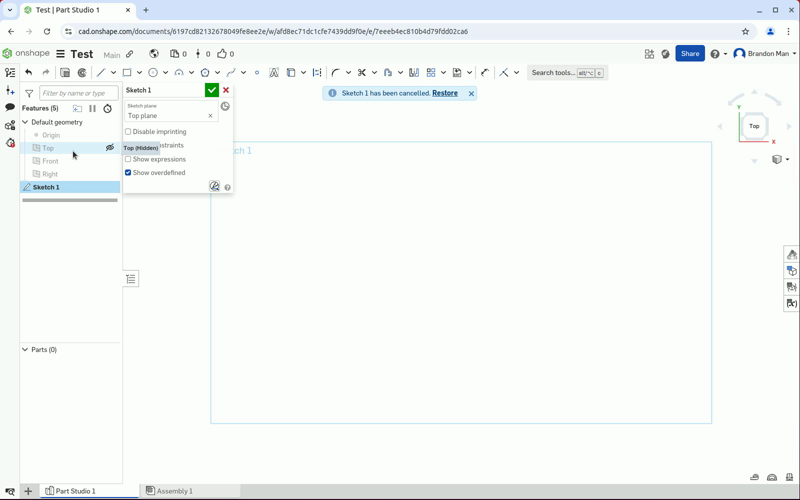
mouse_move(73, 352)
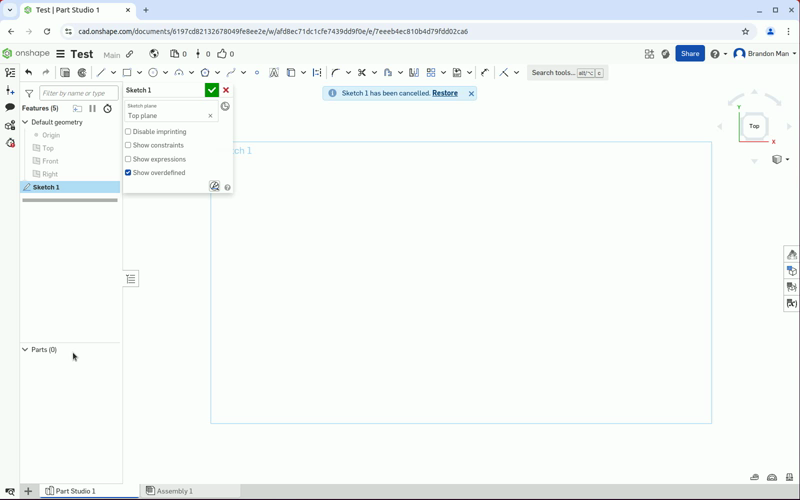
key(y)
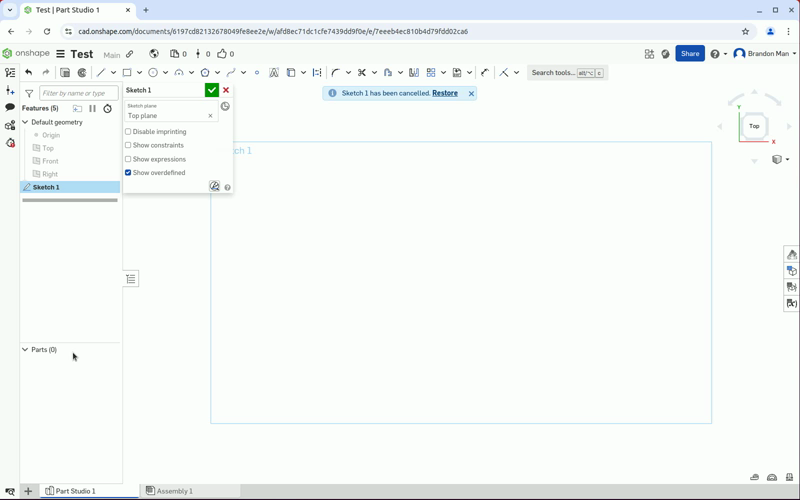
key(c)
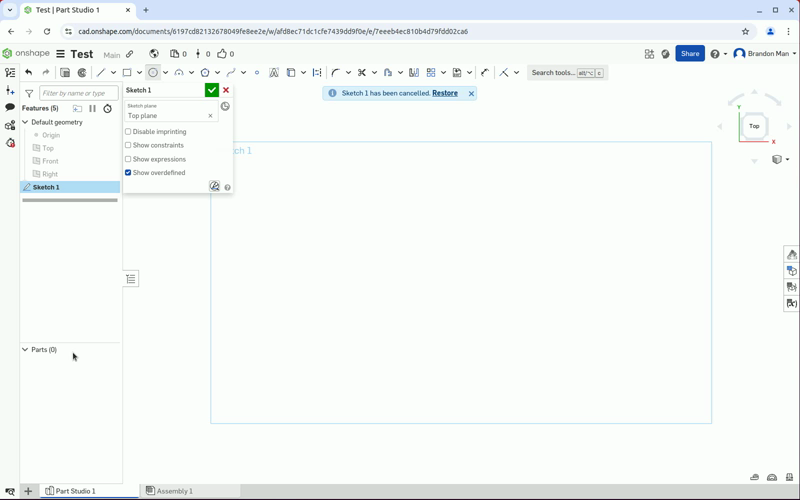
key_down(shift)
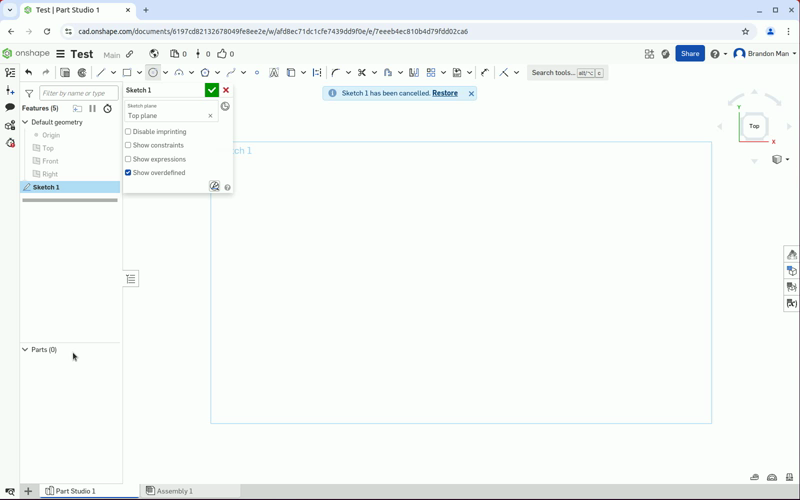
mouse_move(460, 282)
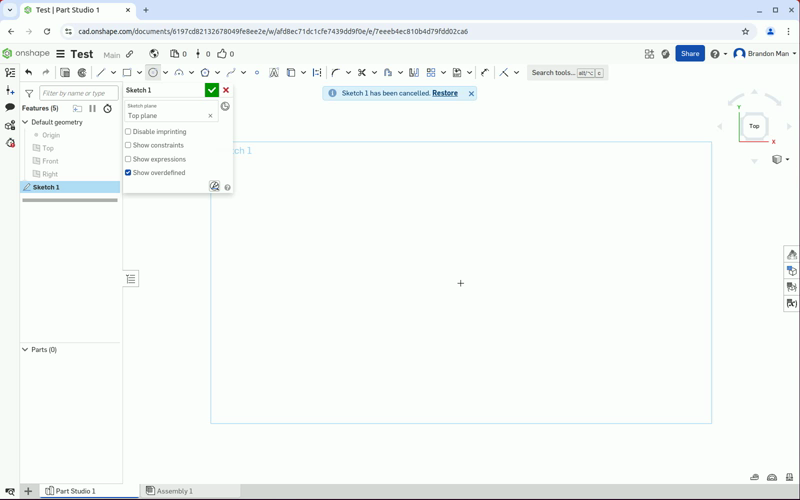
click(460, 282)
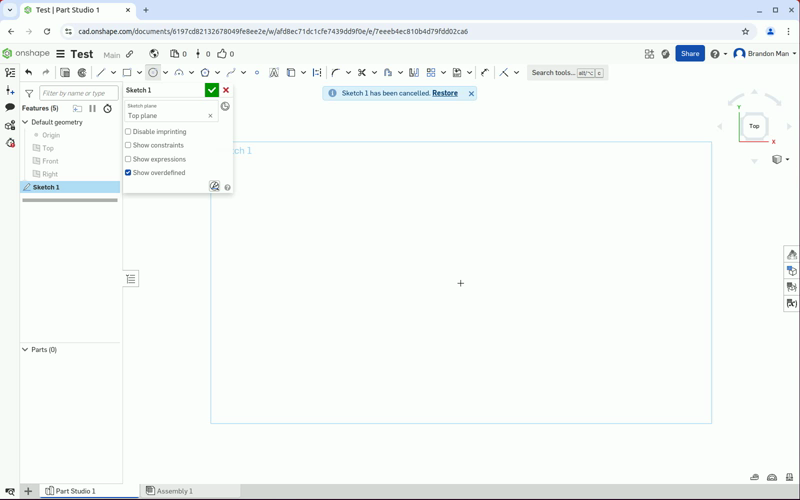
key_up(shift)
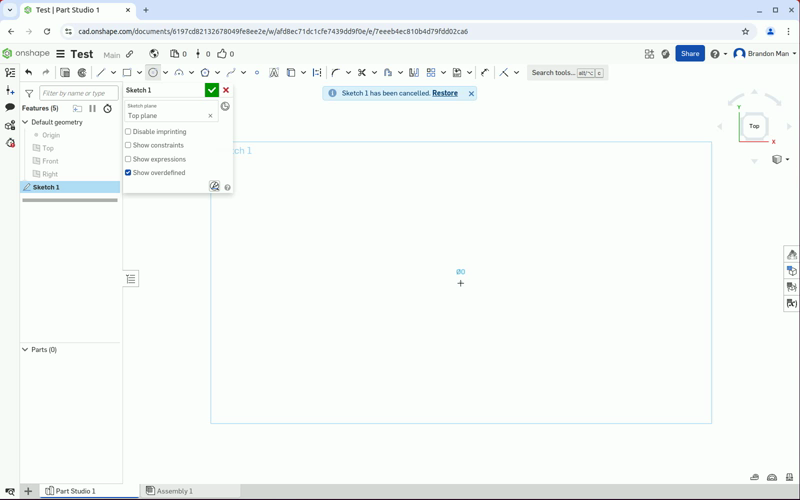
mouse_move(501, 282)
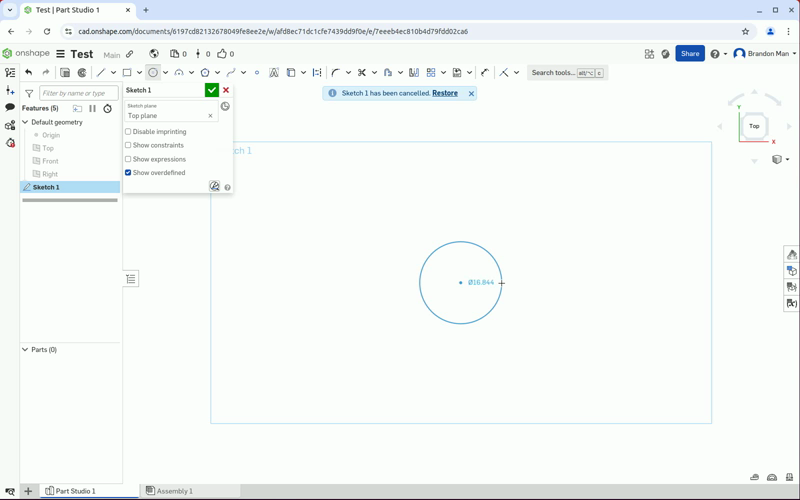
click(501, 282)
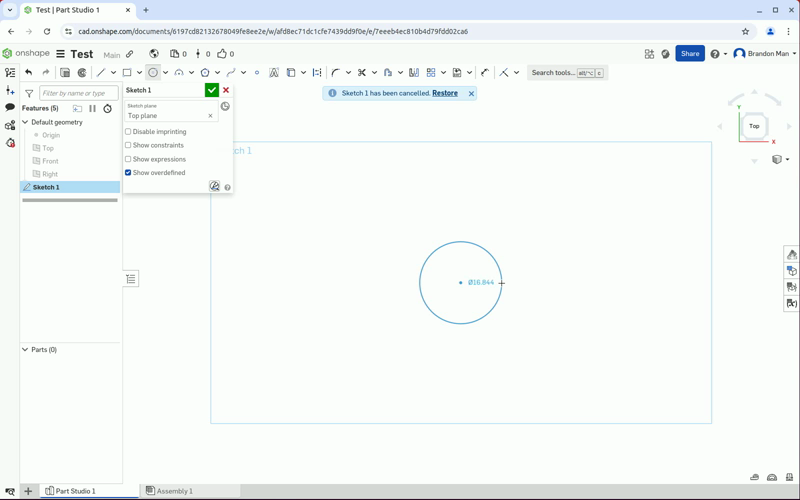
key(esc)
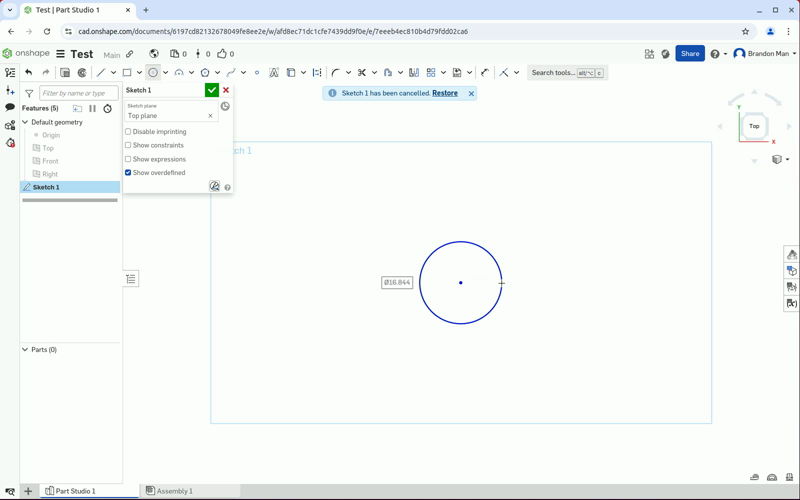
mouse_move(474, 288)
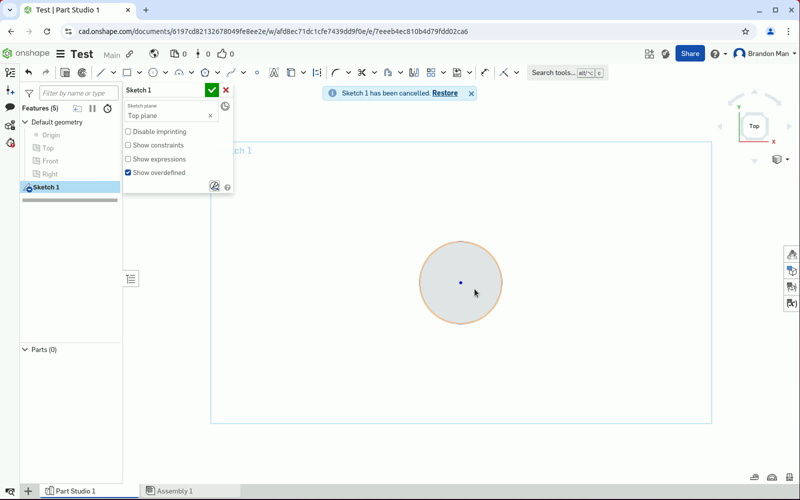
click(474, 288)
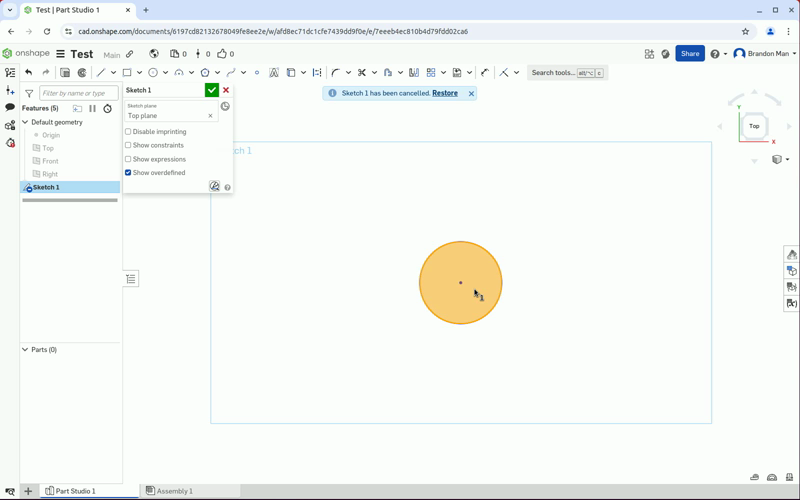
mouse_move(73, 352)
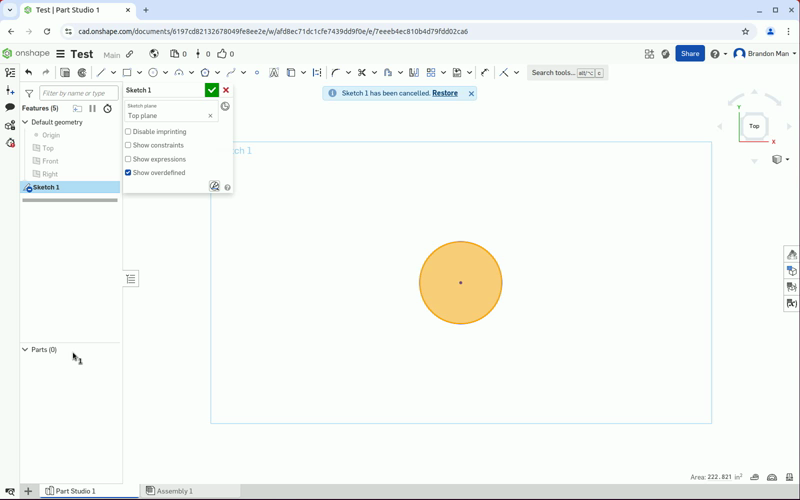
key(shift+y)
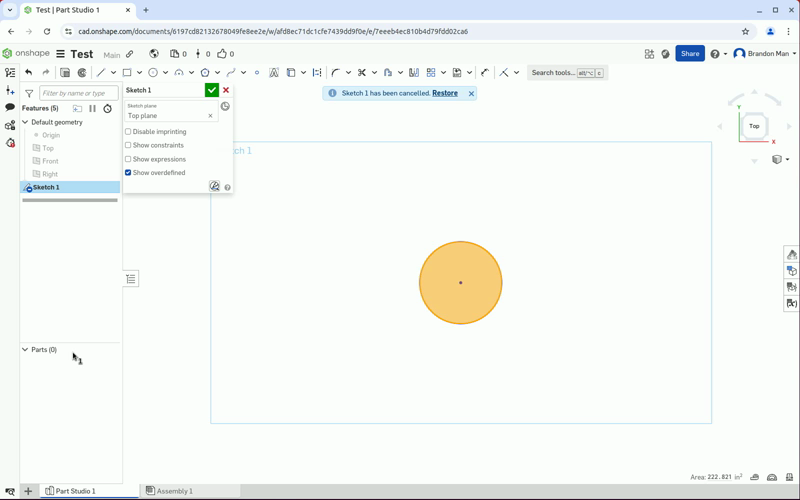
key(shift+e)
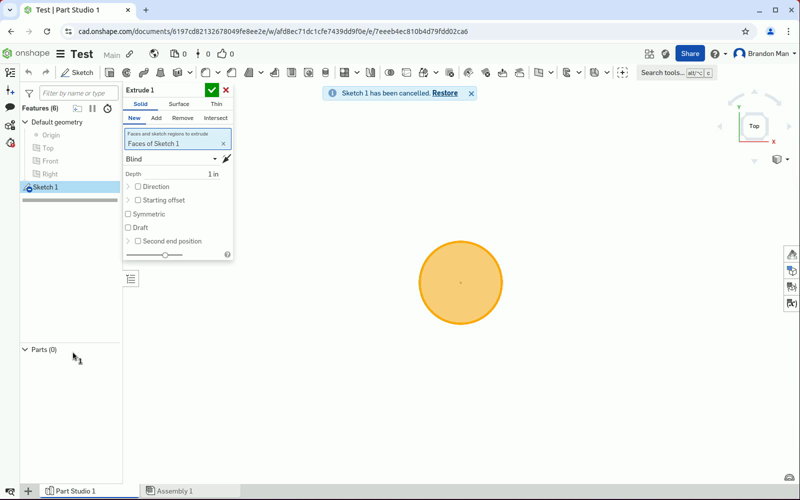
mouse_move(143, 106)
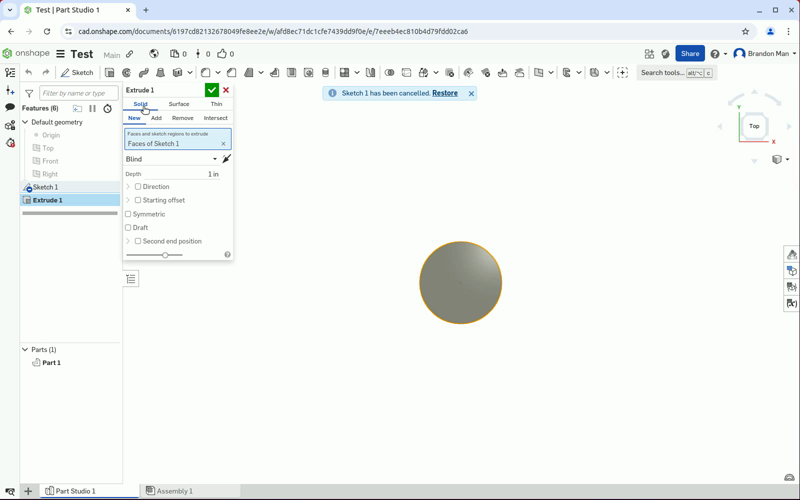
click(143, 106)
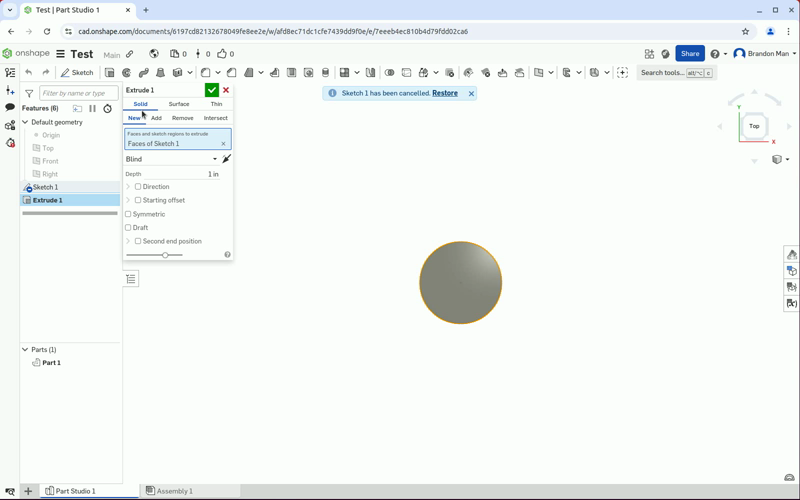
mouse_move(137, 120)
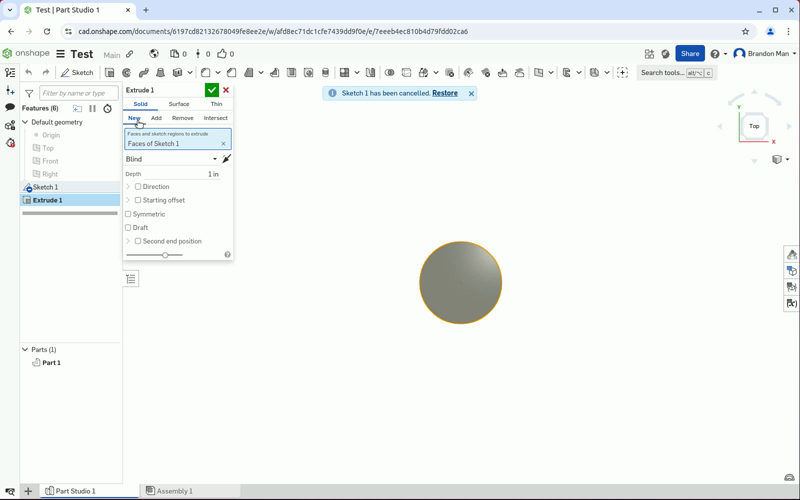
click(137, 120)
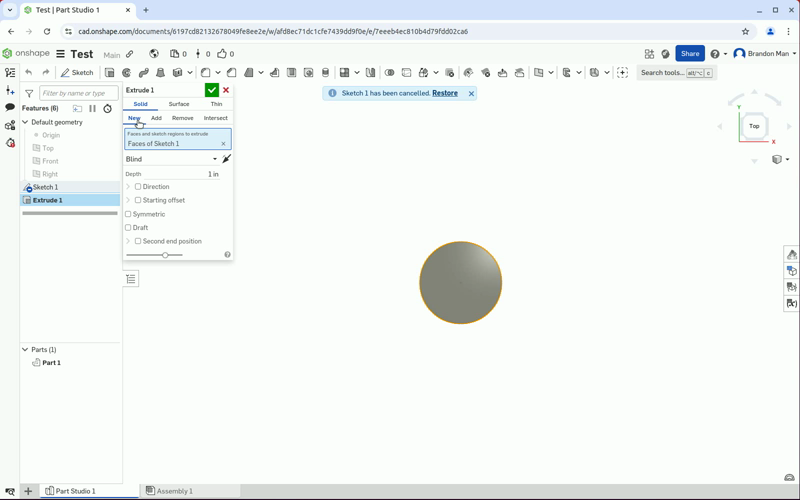
key(tab, 4)
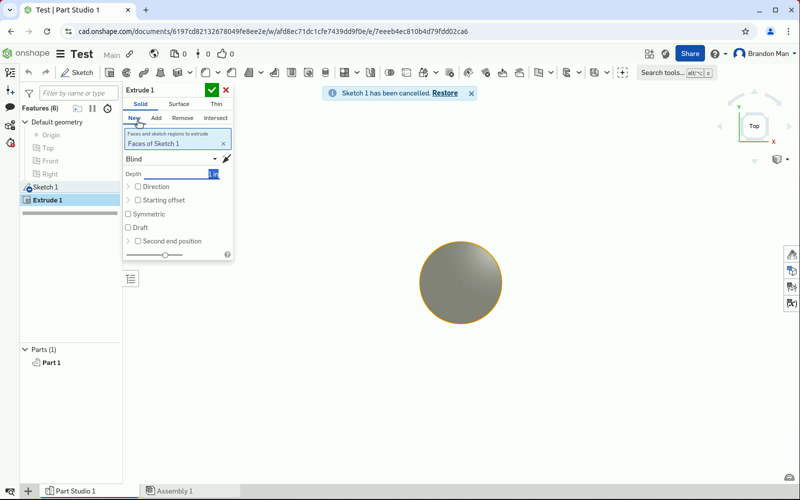
text(4.574)
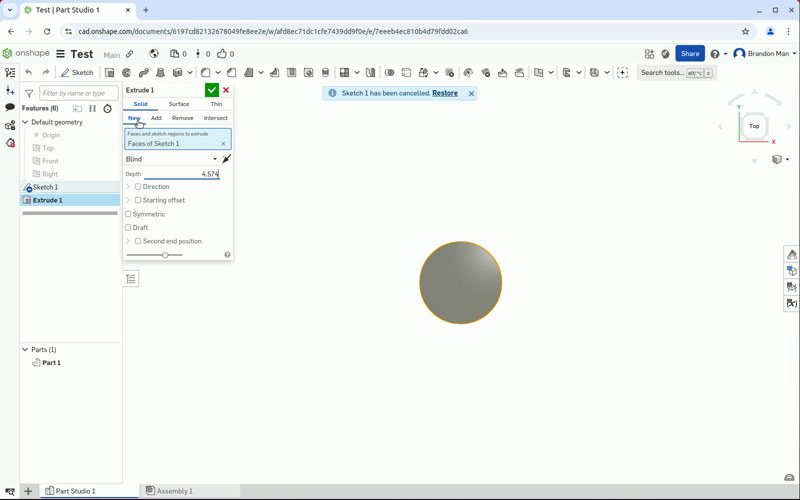
key(enter)
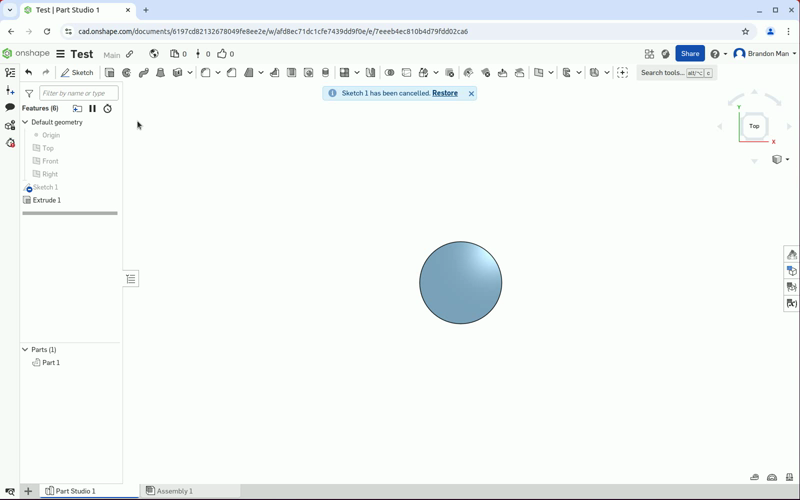
key(shift+h)
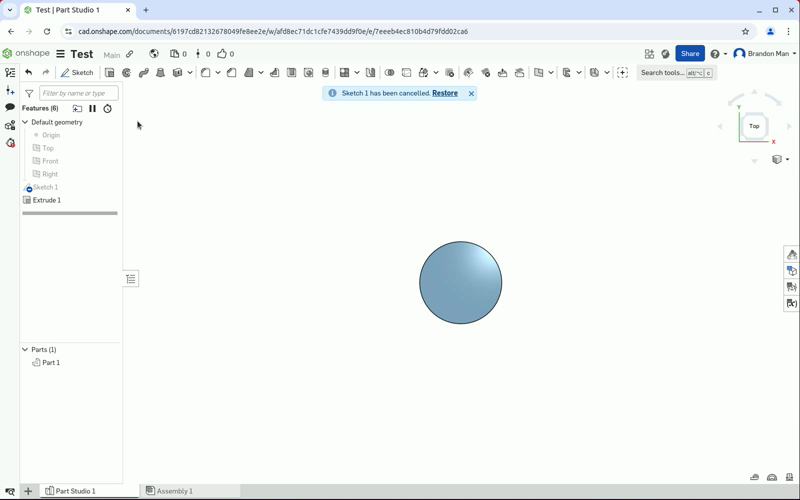
key(shift+h)
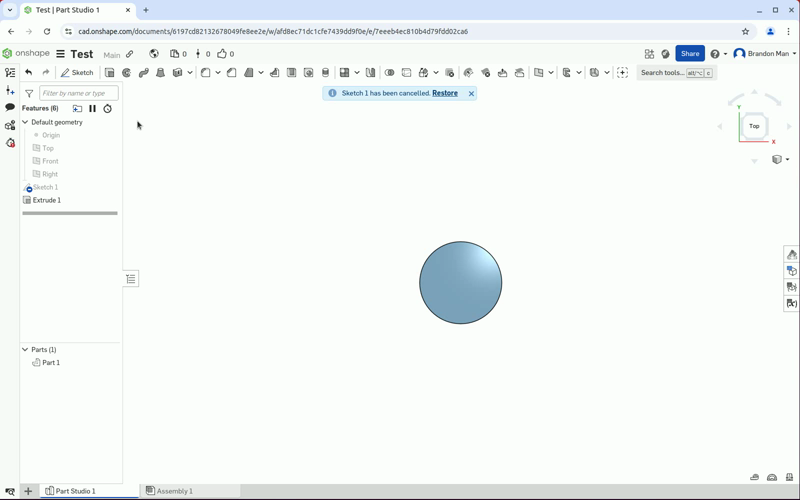
mouse_move(73, 189)
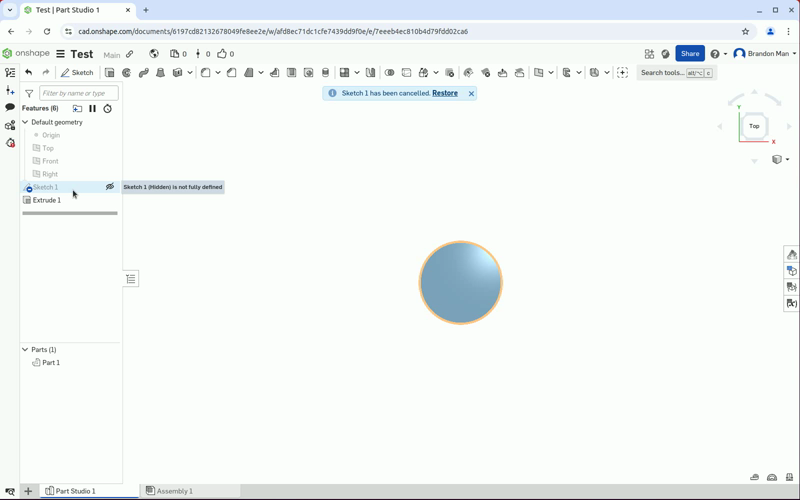
click(73, 189)
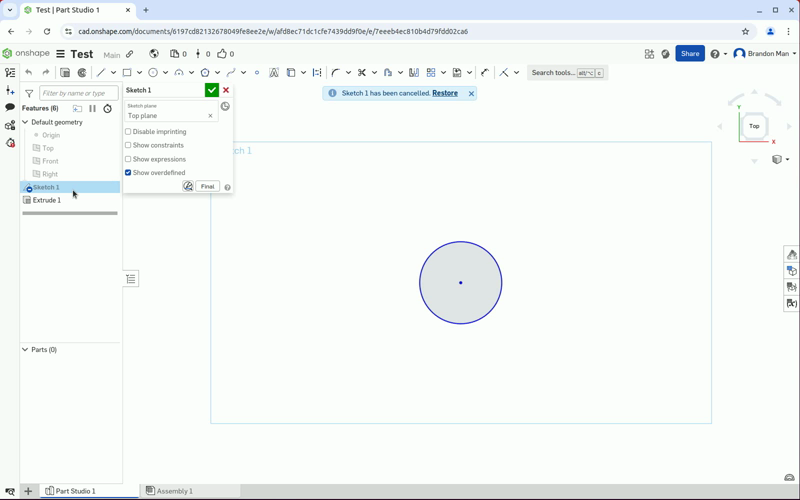
mouse_move(229, 92)
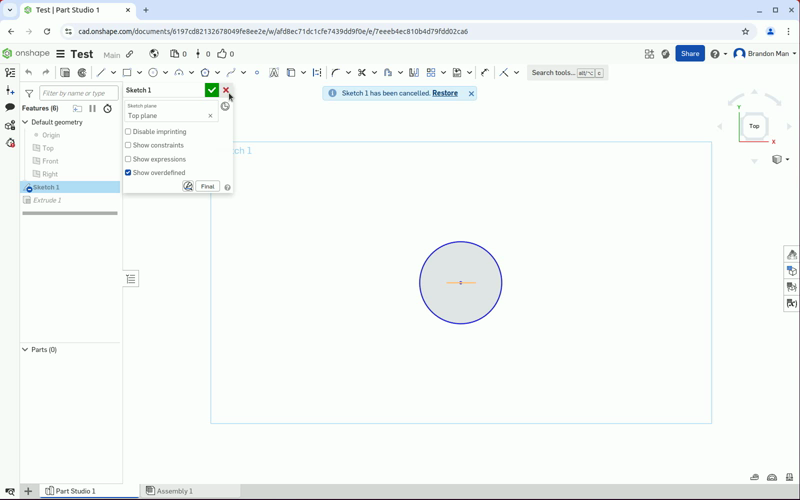
click(229, 92)
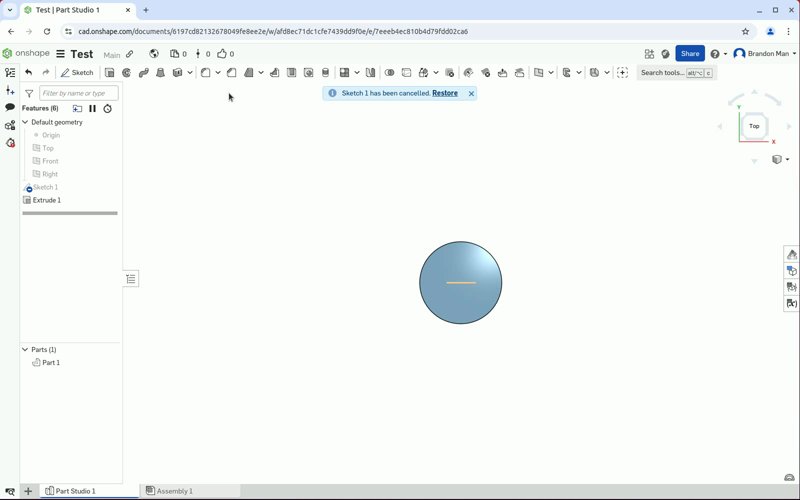
mouse_move(541, 75)
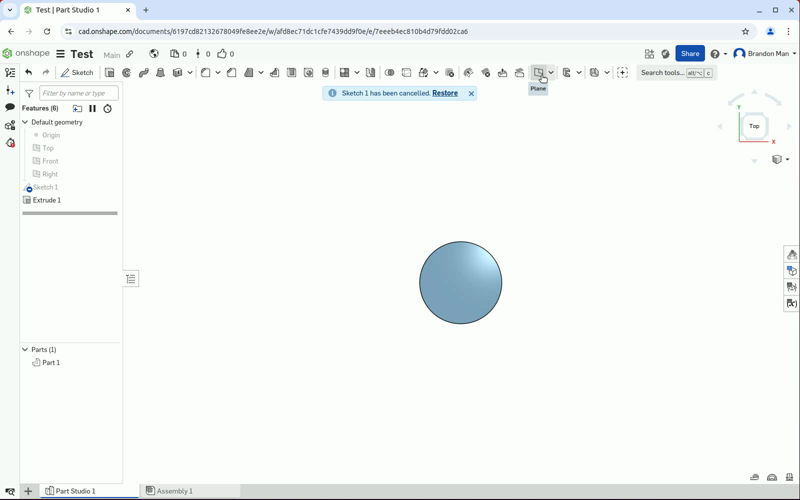
click(541, 75)
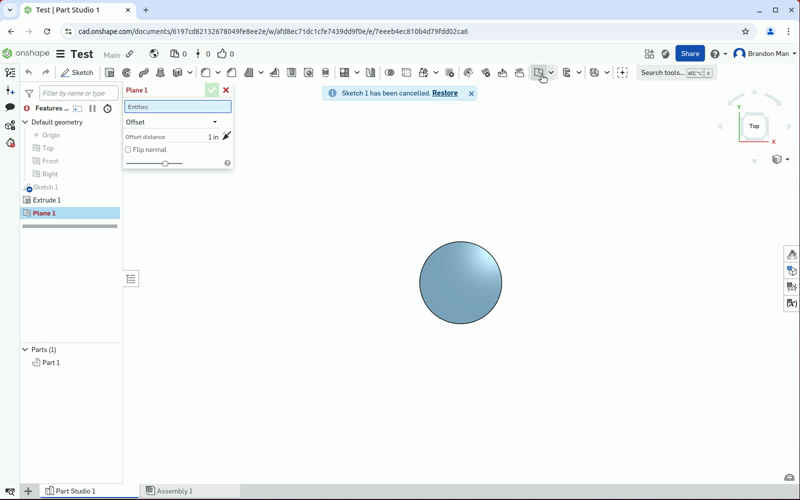
mouse_move(73, 150)
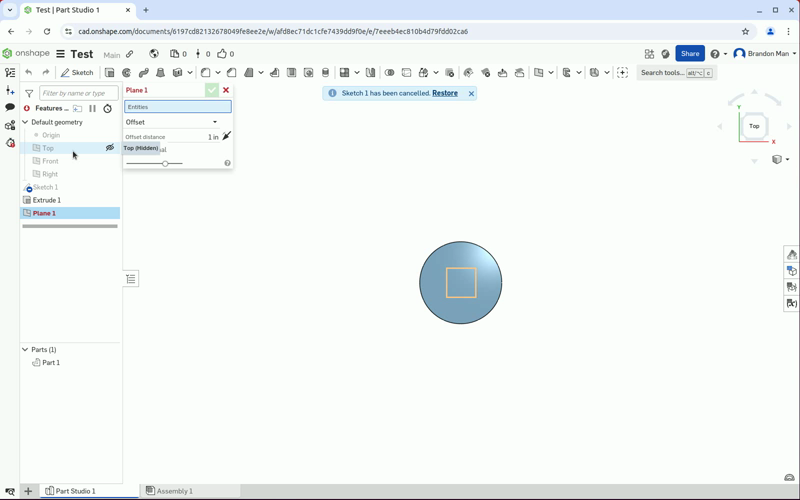
click(73, 150)
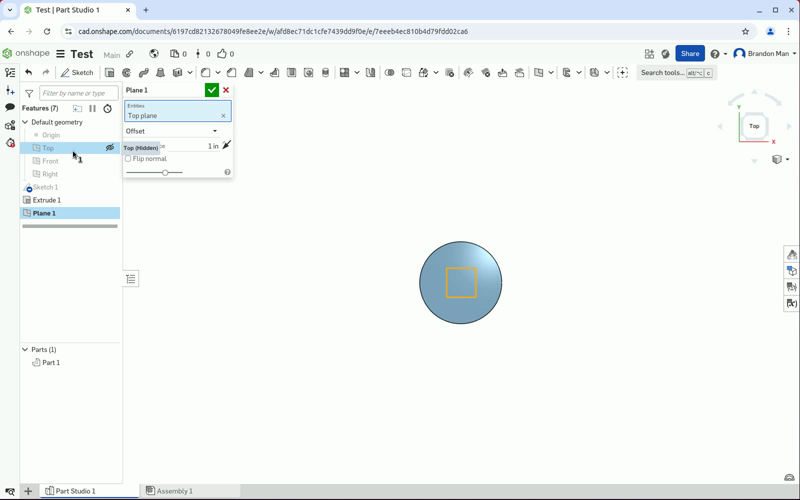
key(tab, 2)
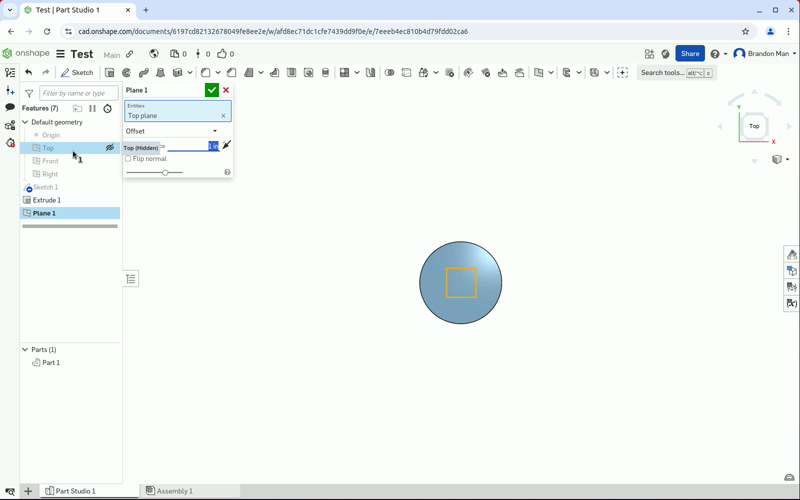
text(4.56)
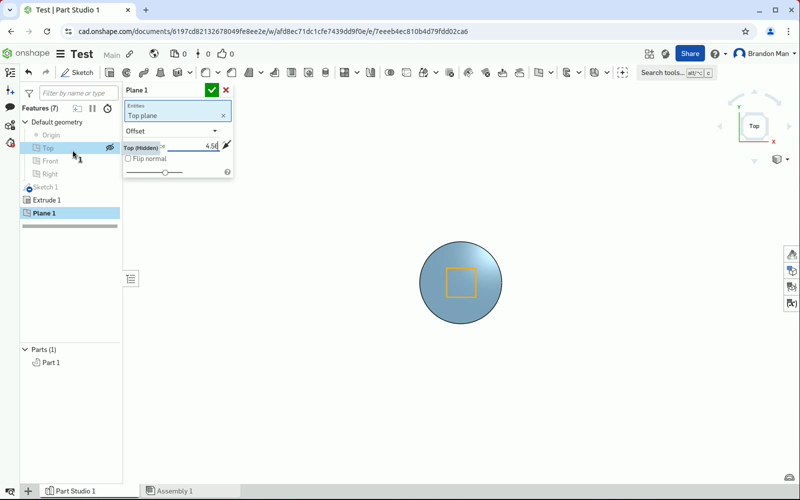
key(enter, 2)
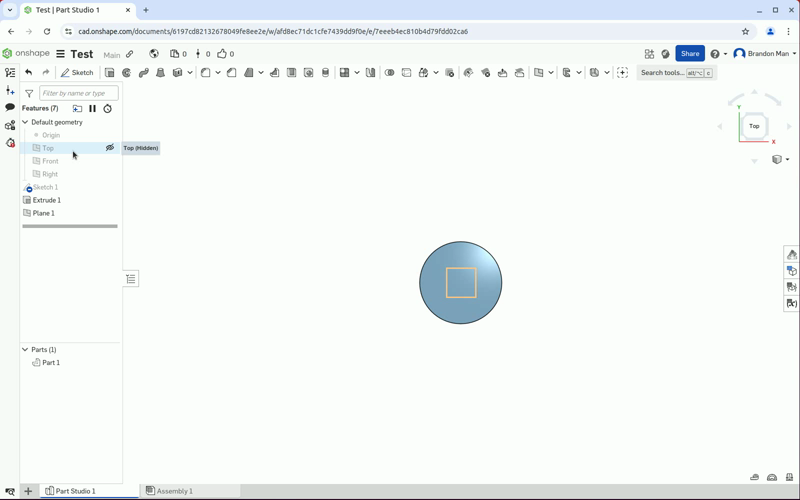
key(shift+s)
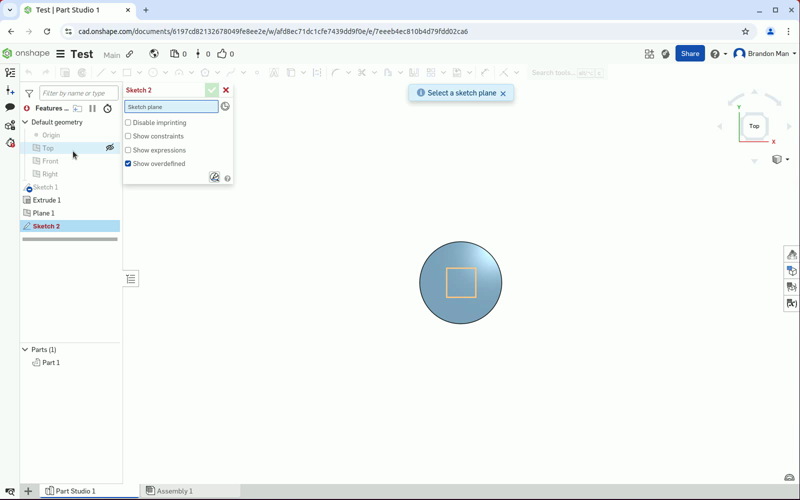
mouse_move(73, 215)
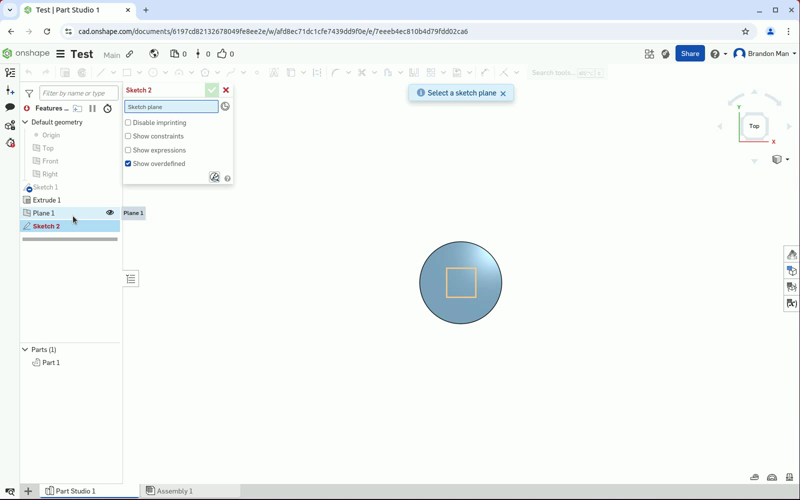
click(73, 215)
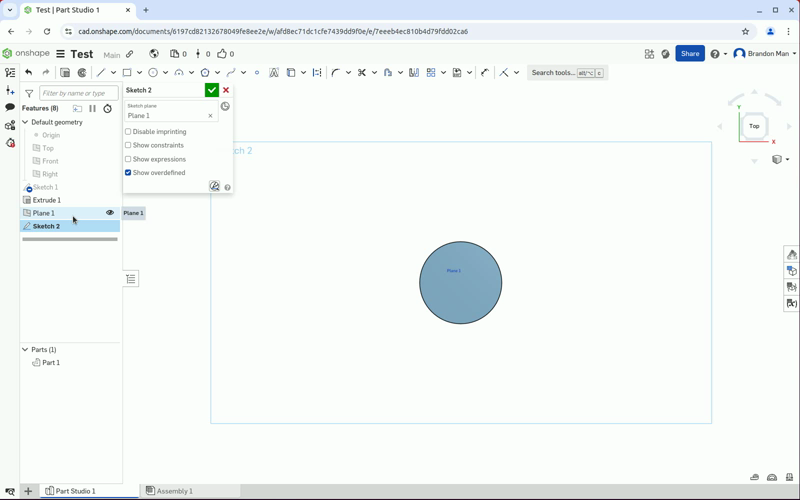
mouse_move(73, 352)
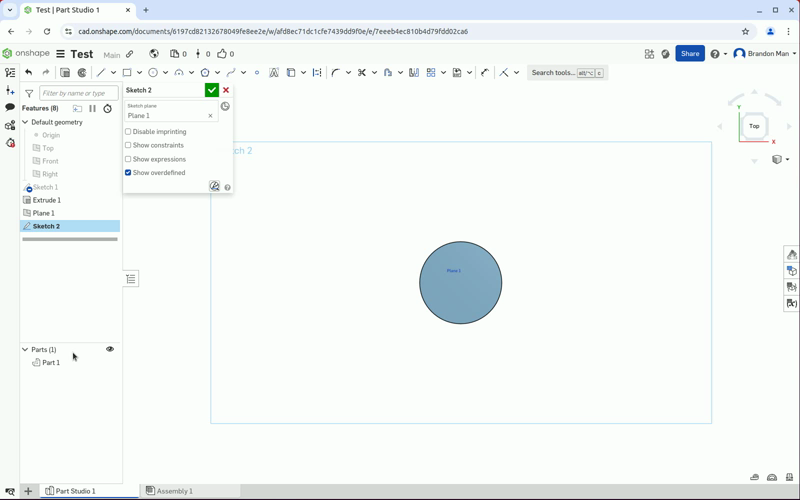
key(y)
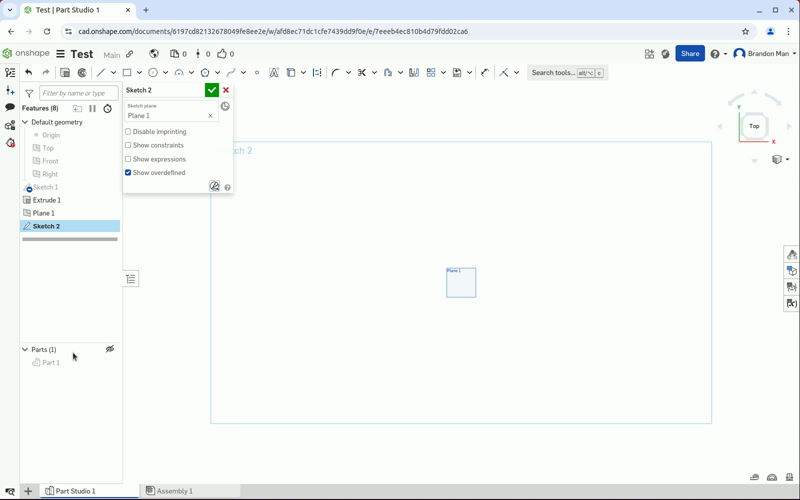
key(c)
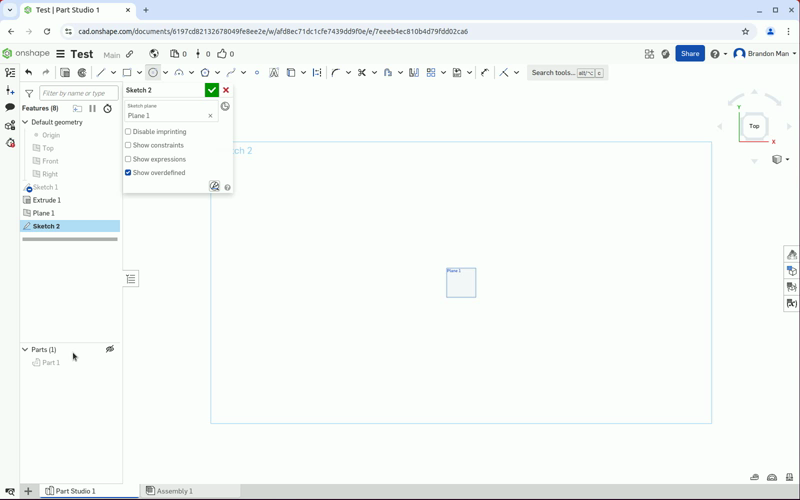
key_down(shift)
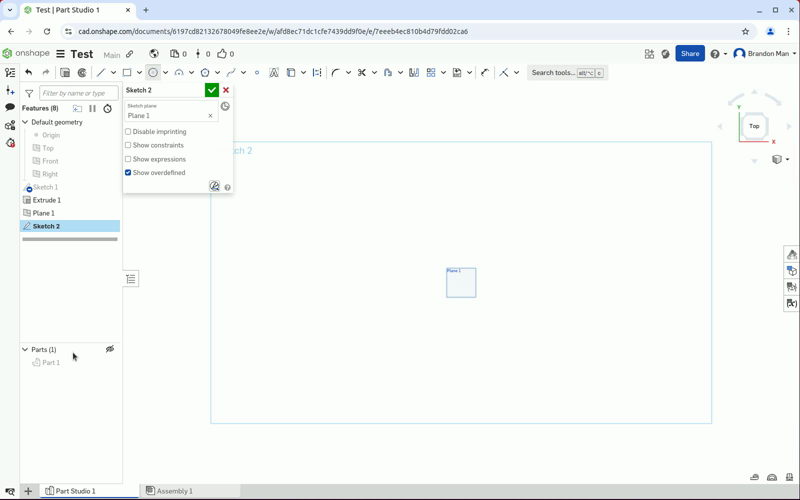
mouse_move(461, 282)
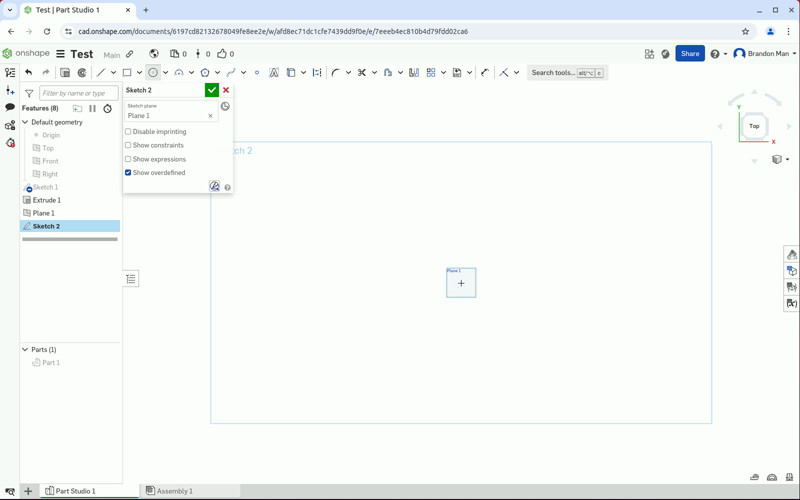
click(461, 282)
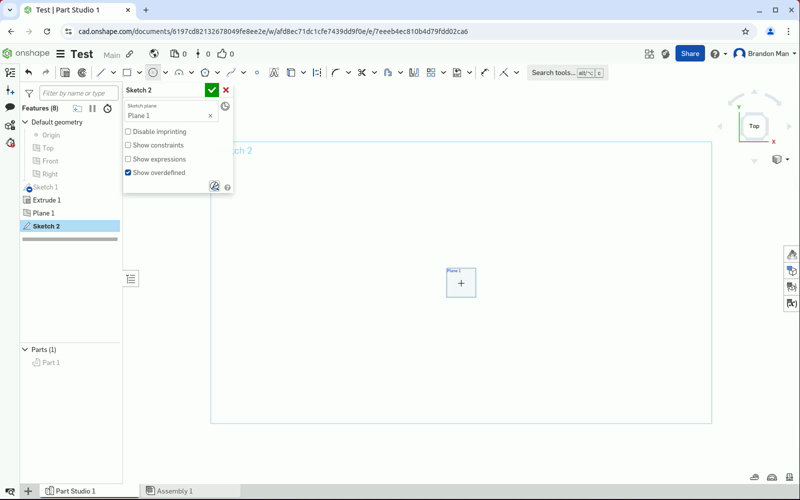
key_up(shift)
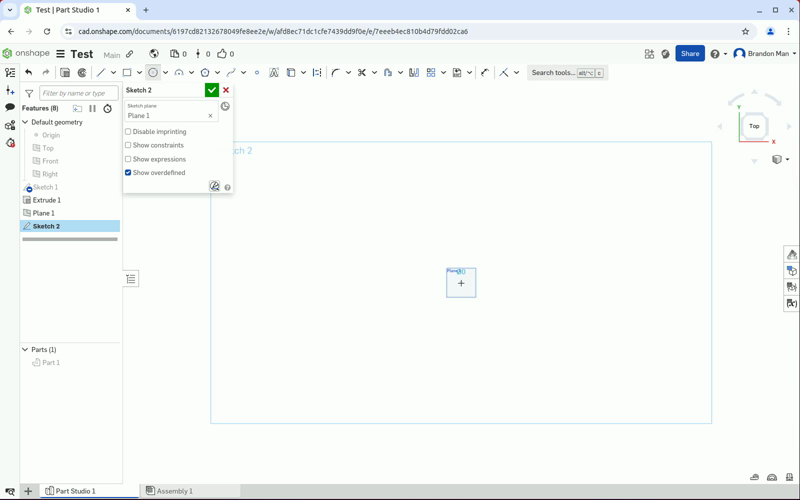
mouse_move(489, 282)
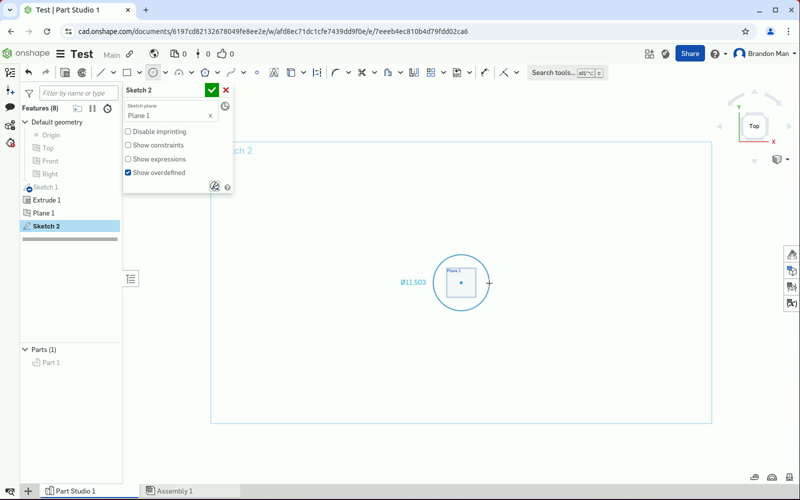
click(489, 282)
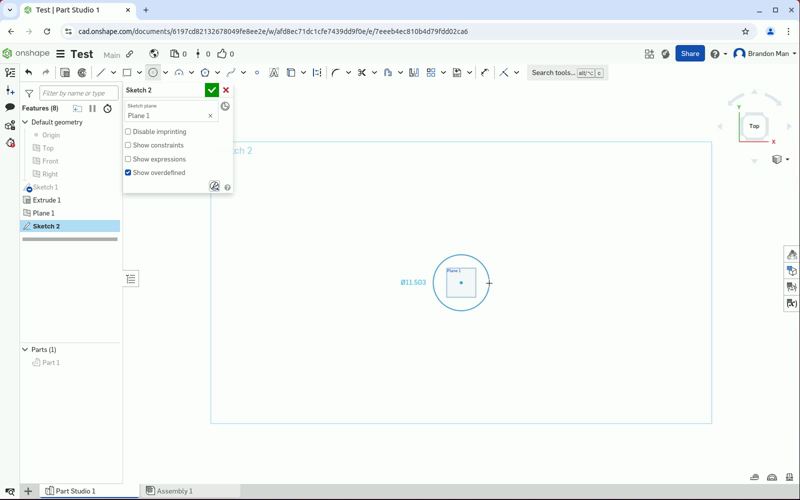
key(esc)
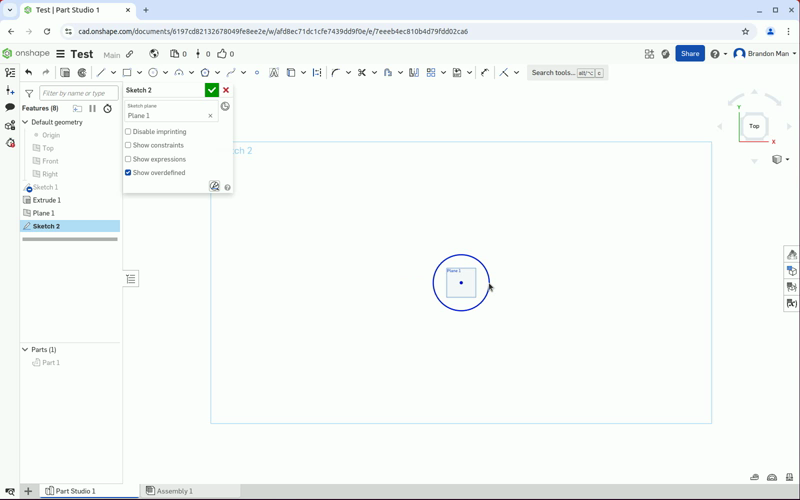
mouse_move(475, 262)
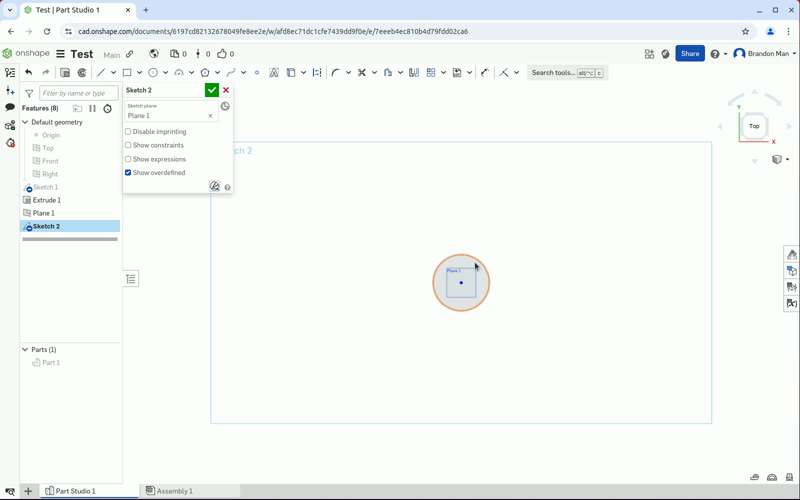
click(475, 262)
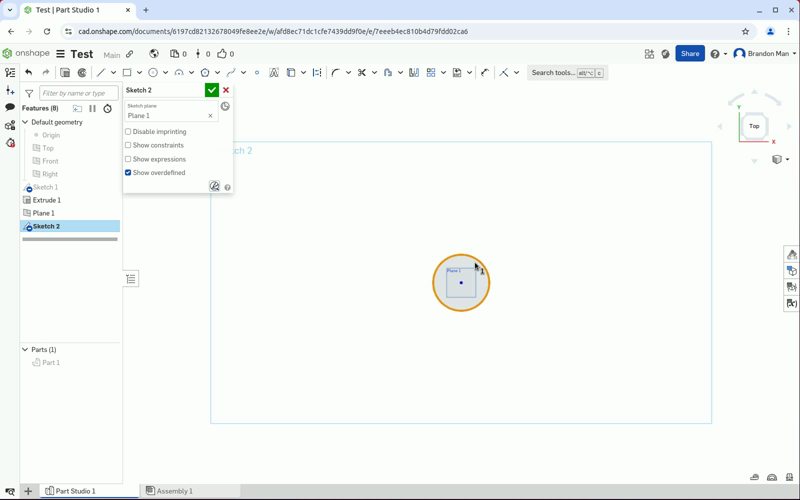
mouse_move(73, 352)
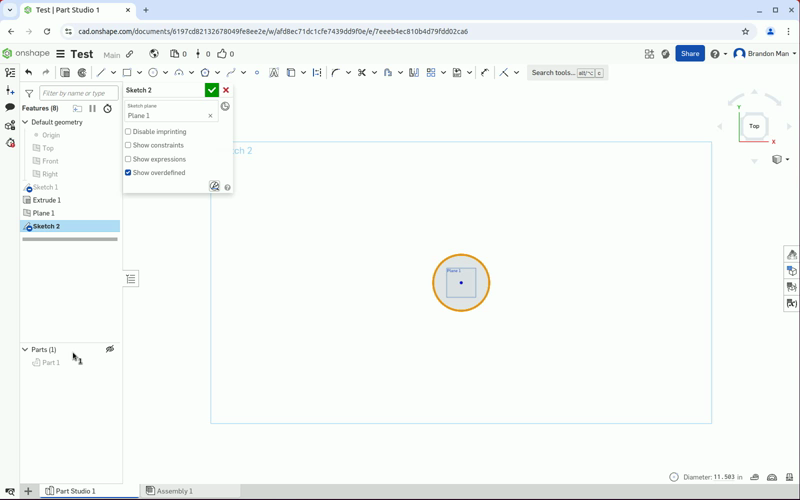
key(shift+y)
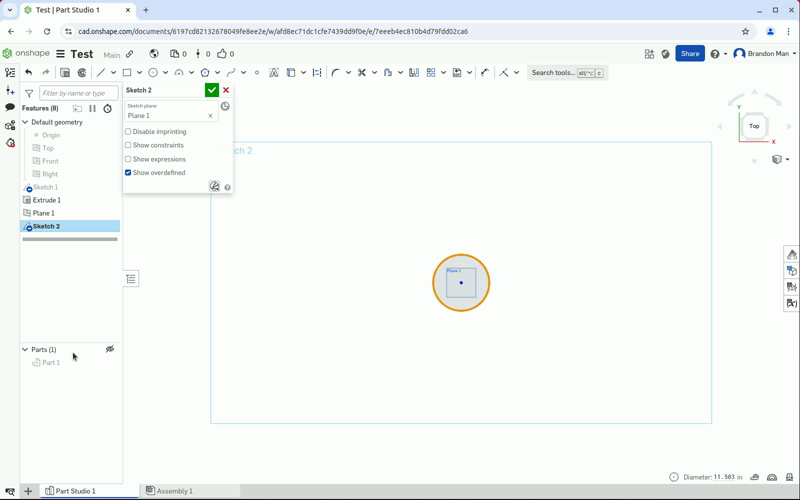
key(shift+e)
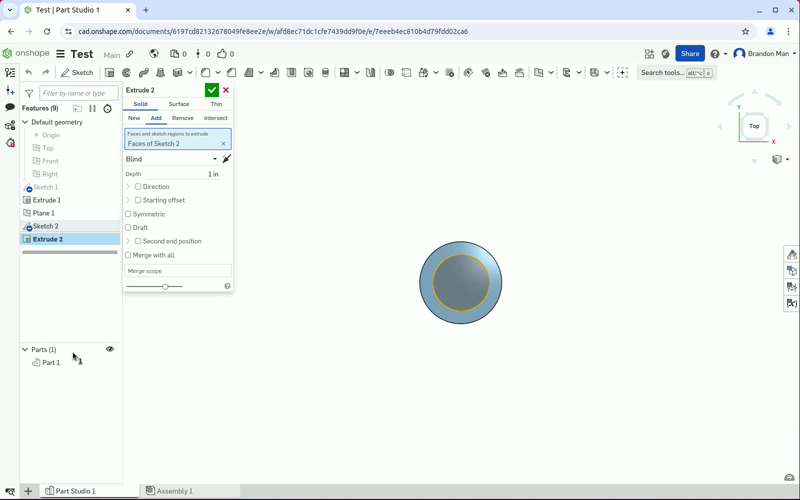
mouse_move(143, 106)
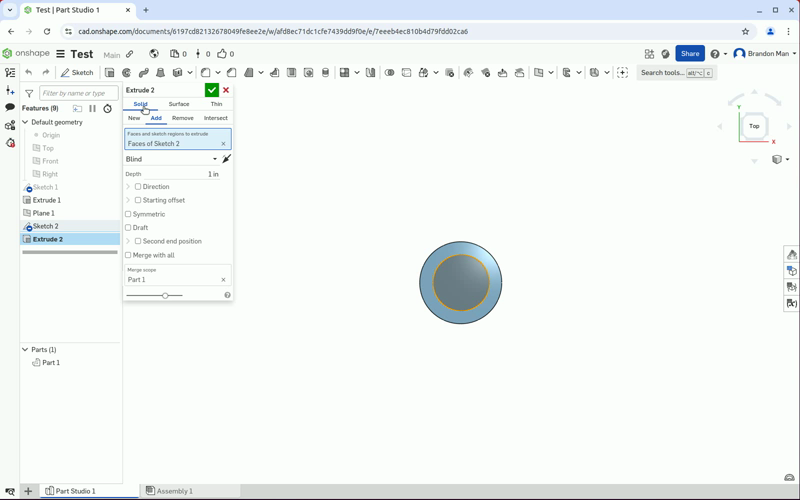
click(143, 106)
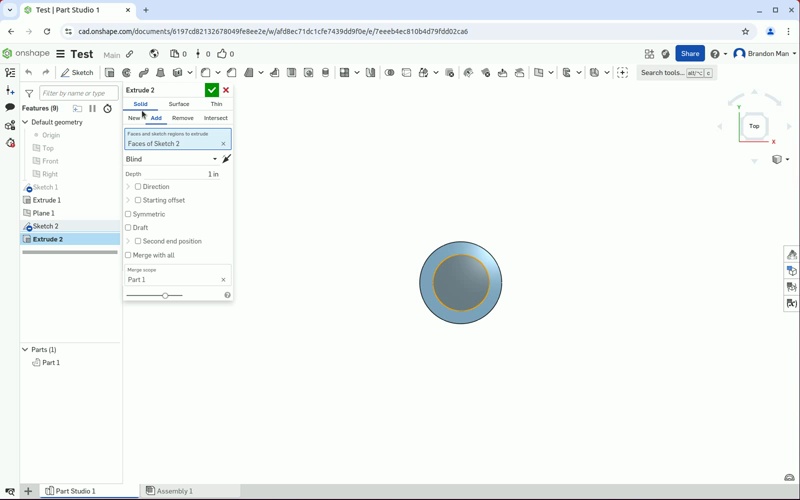
mouse_move(137, 120)
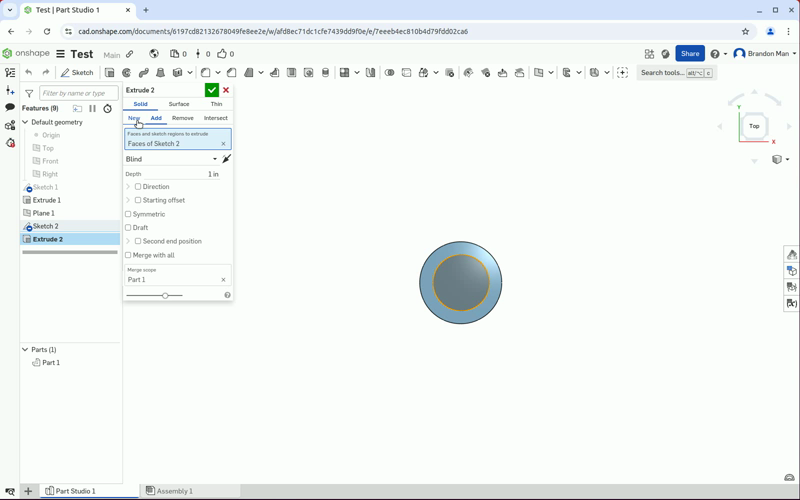
click(137, 120)
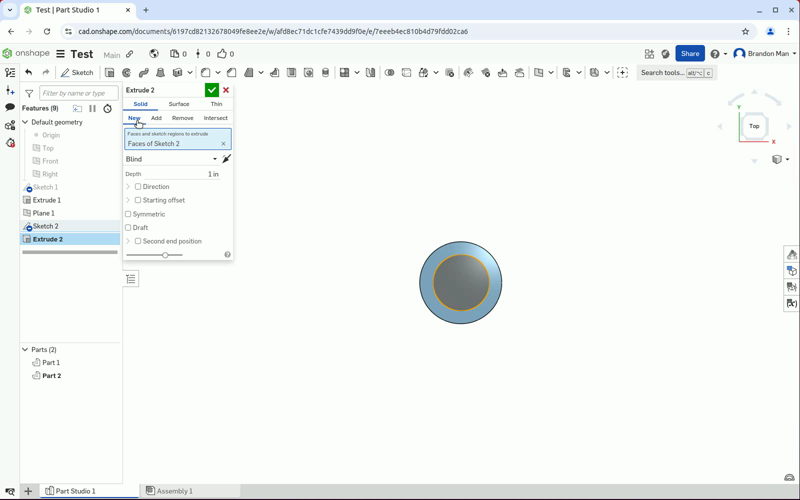
key(tab, 4)
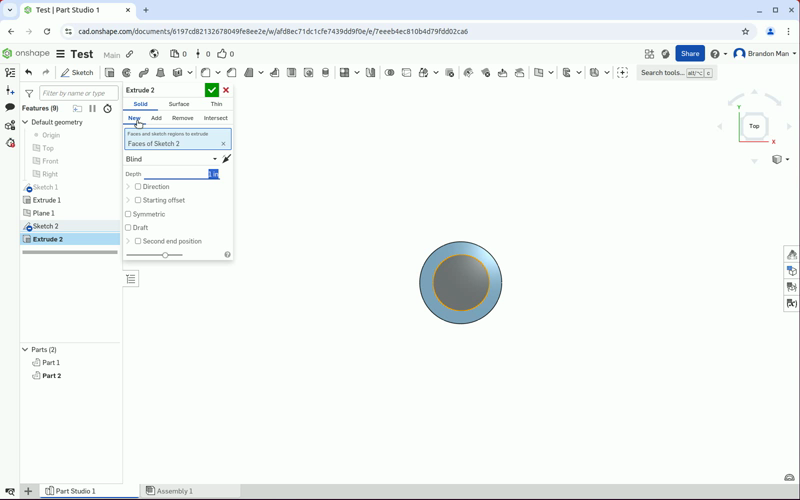
text(18.535)
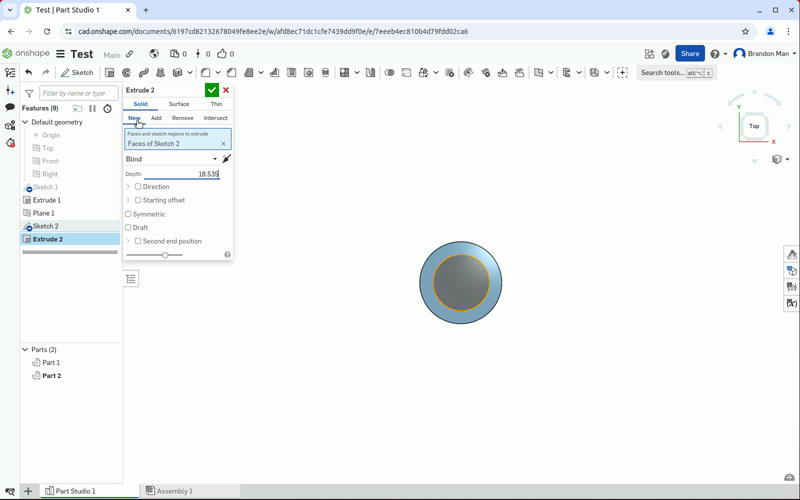
key(enter)
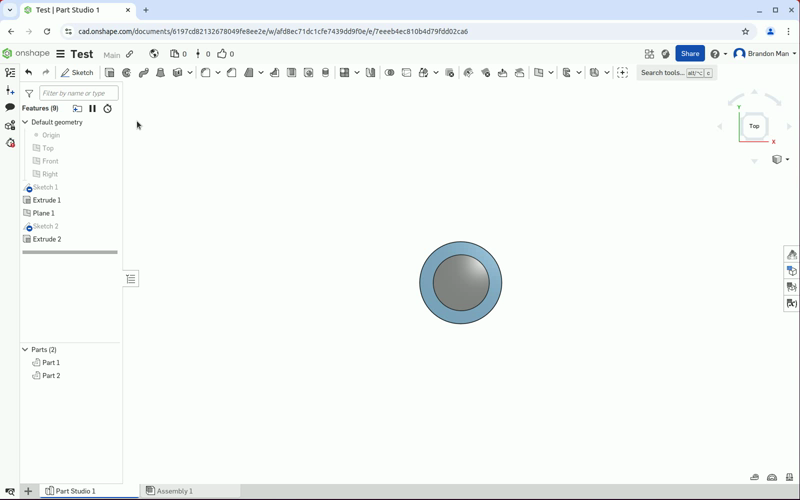
key(shift+h)
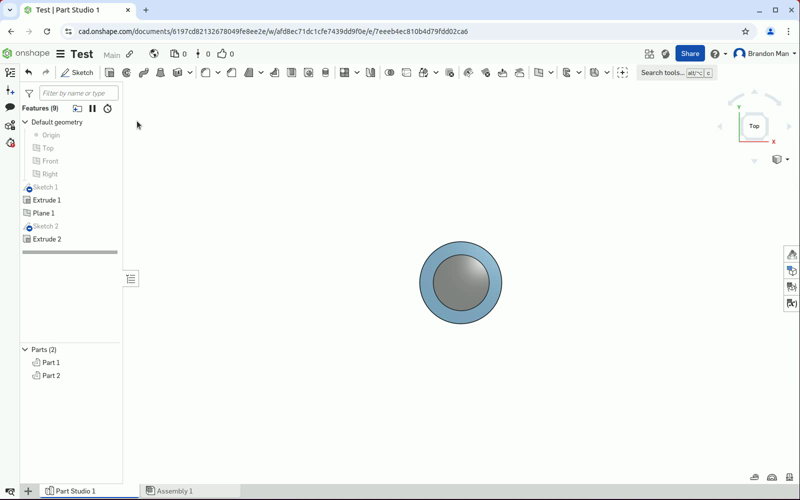
key(shift+h)
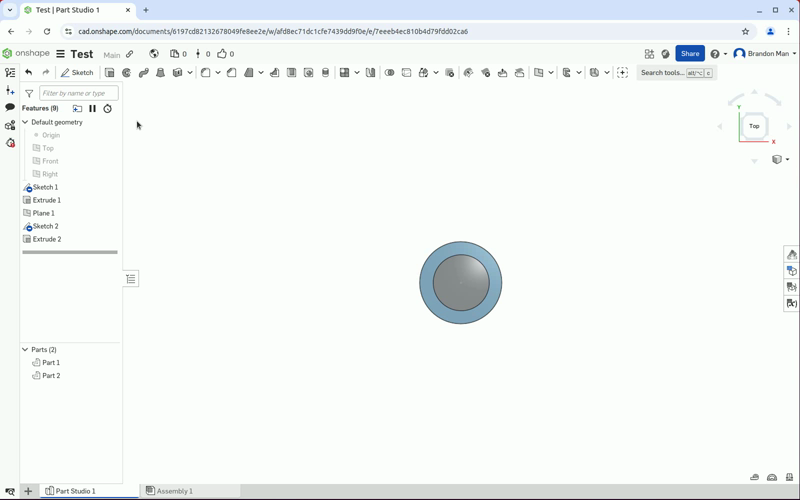
key(shift+7)
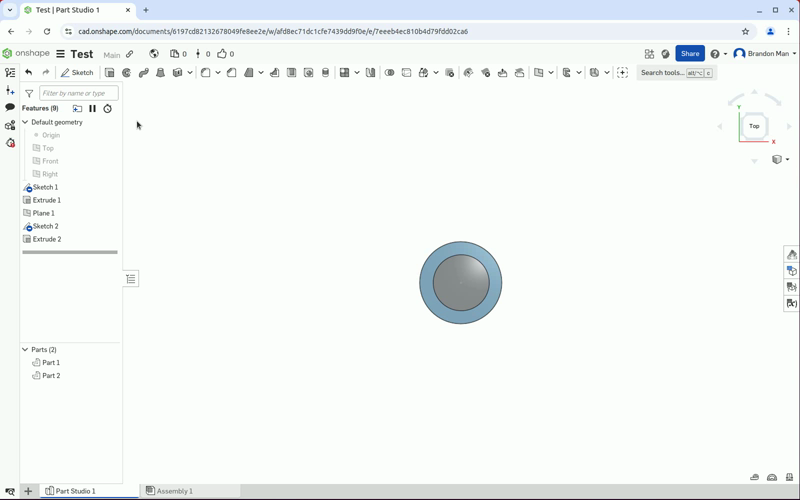
key(up, 3)
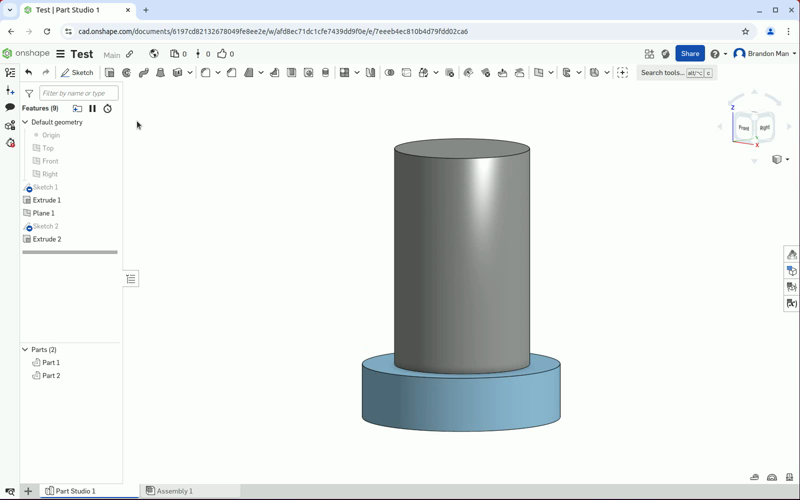
key(left, 3)
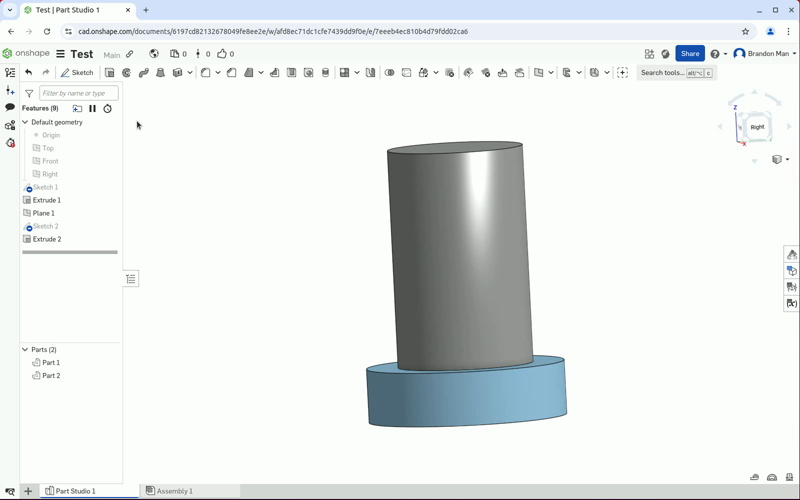
key(right, 3)
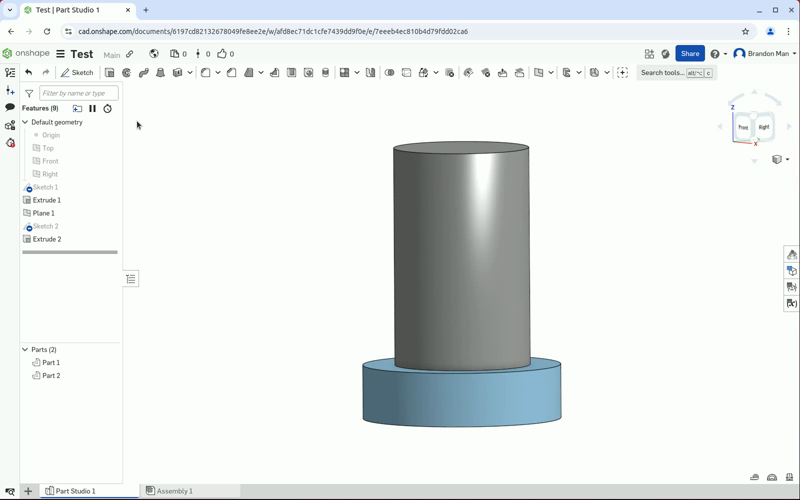
key(down, 3)
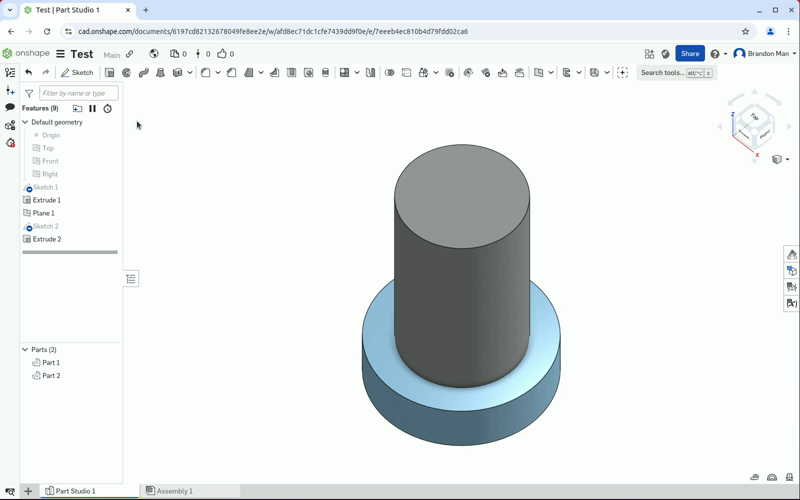
mouse_move(73, 189)
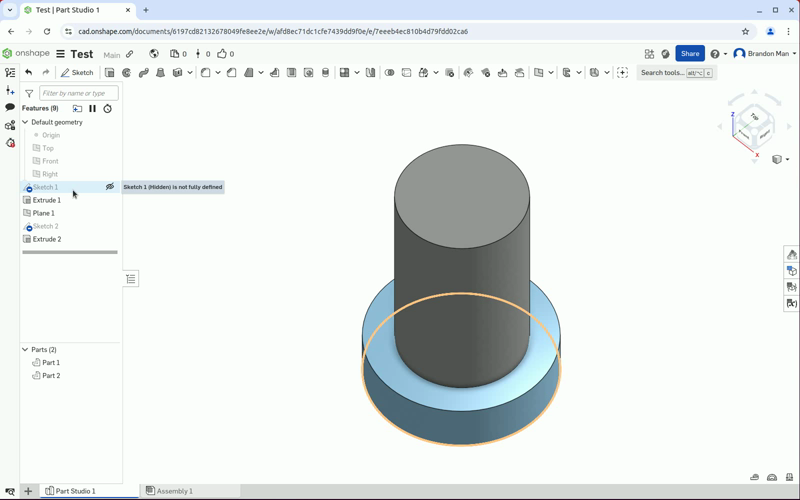
click(73, 189)